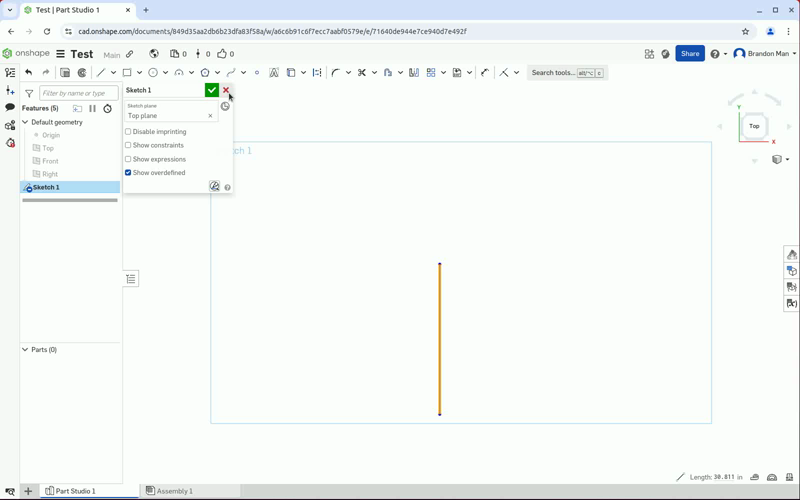
key(shift+h)
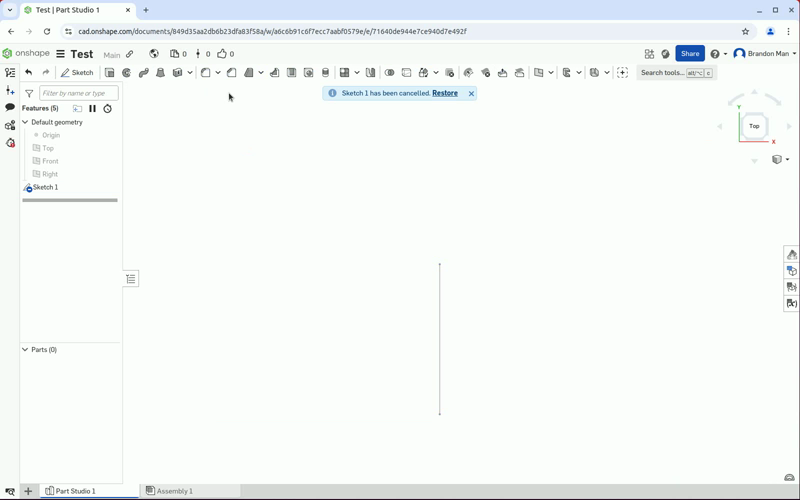
key(shift+s)
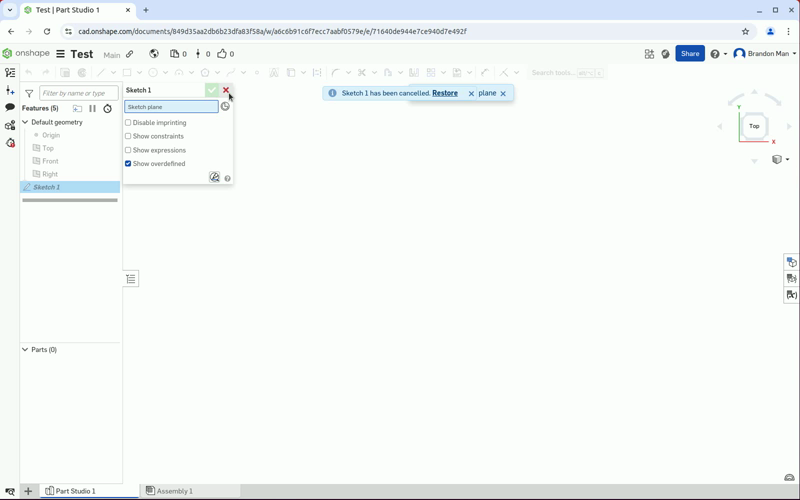
mouse_move(73, 150)
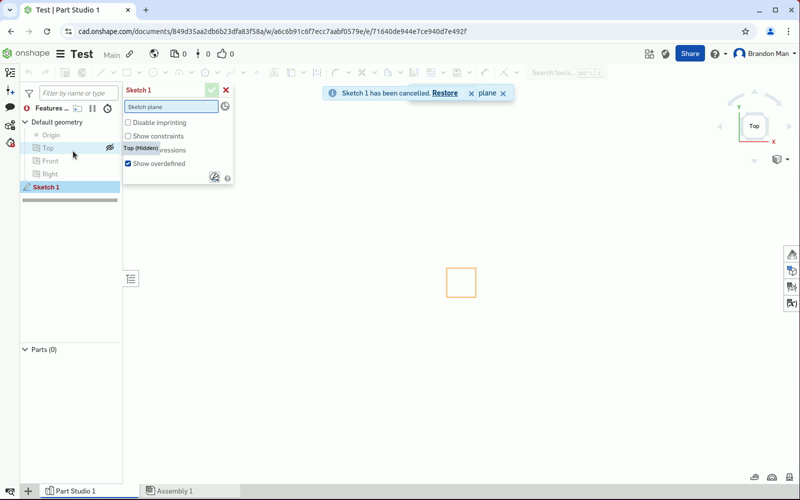
click(73, 150)
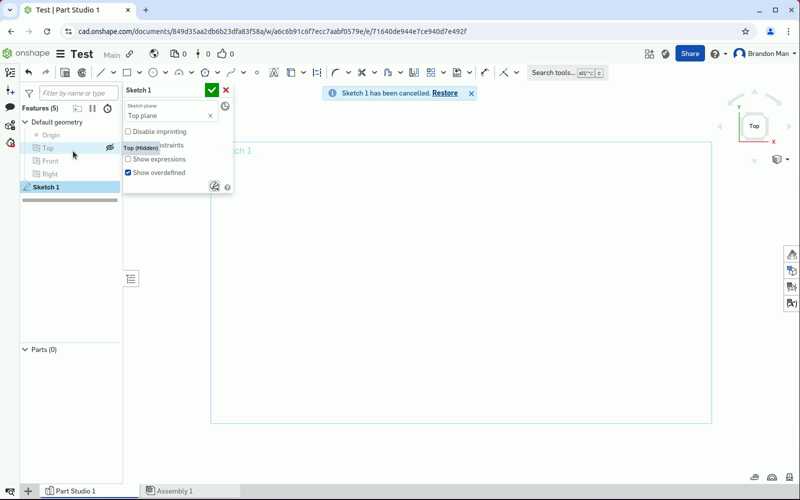
mouse_move(73, 352)
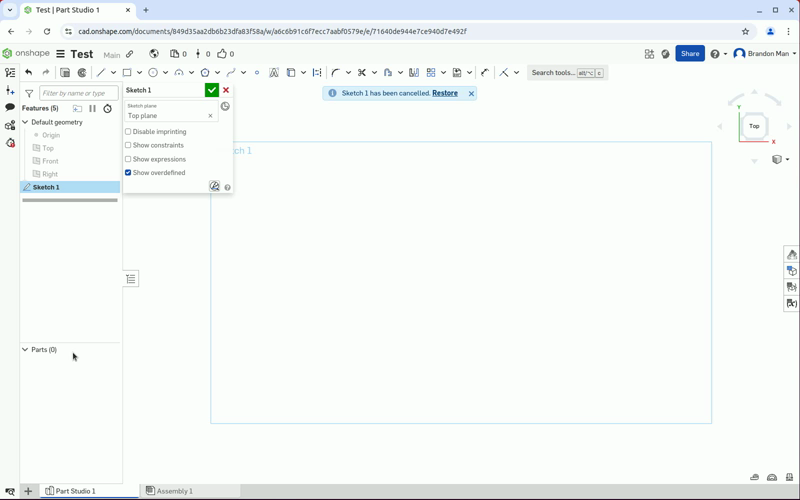
key(y)
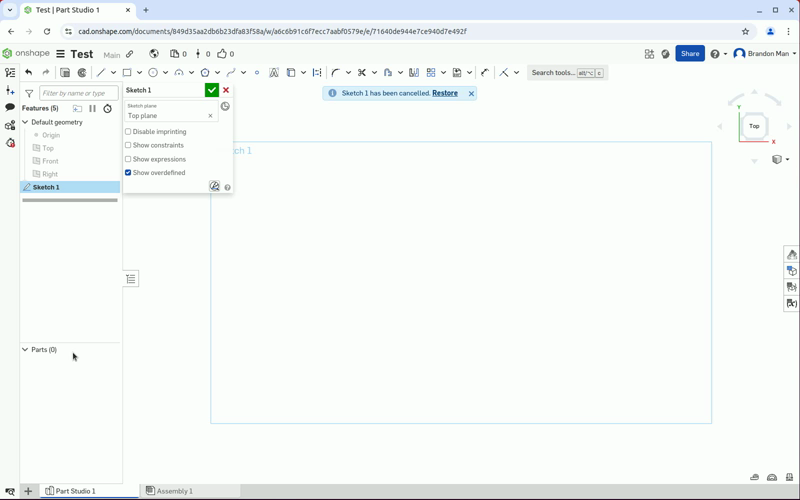
key(c)
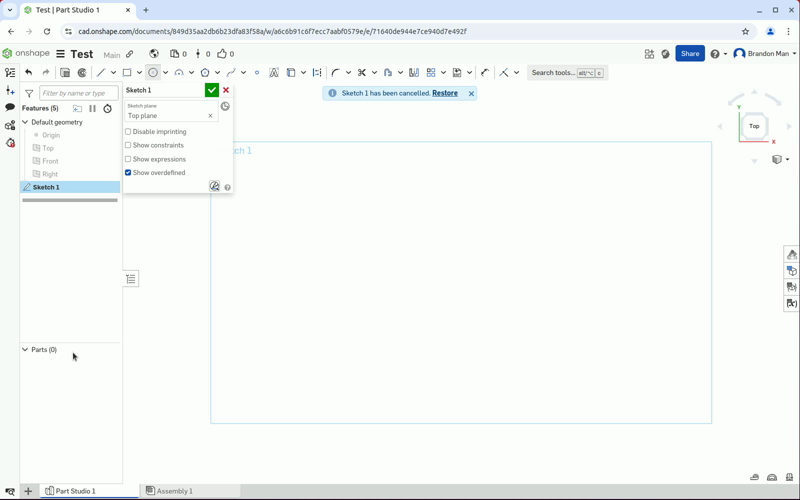
key_down(shift)
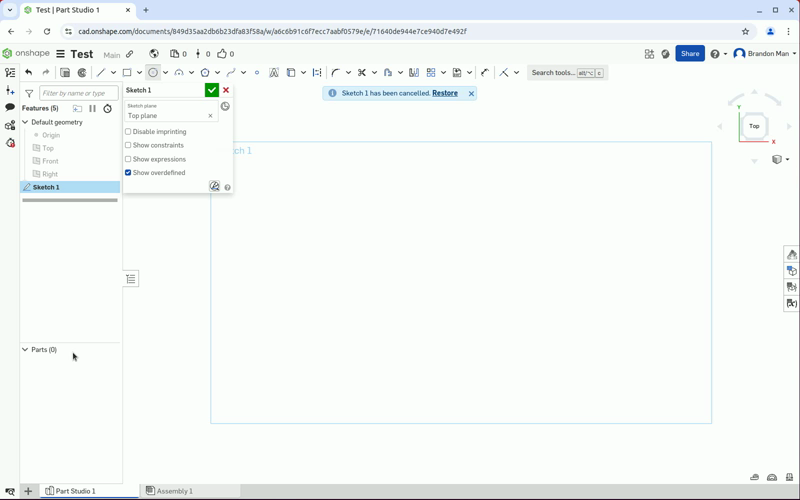
mouse_move(461, 282)
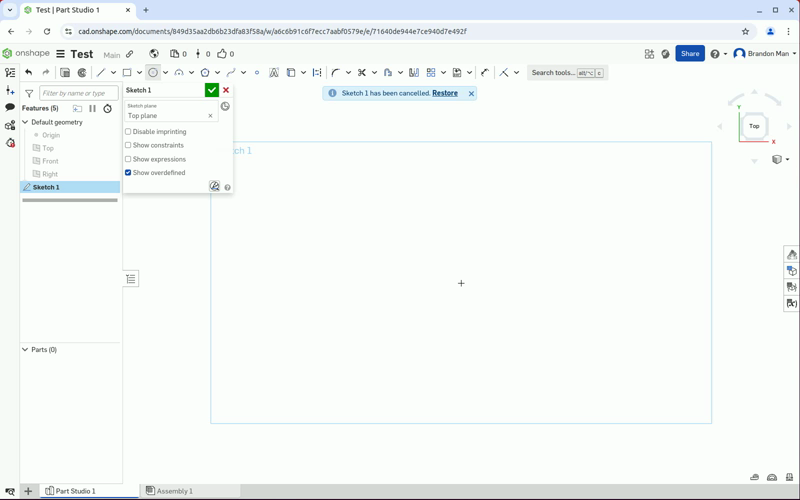
click(461, 282)
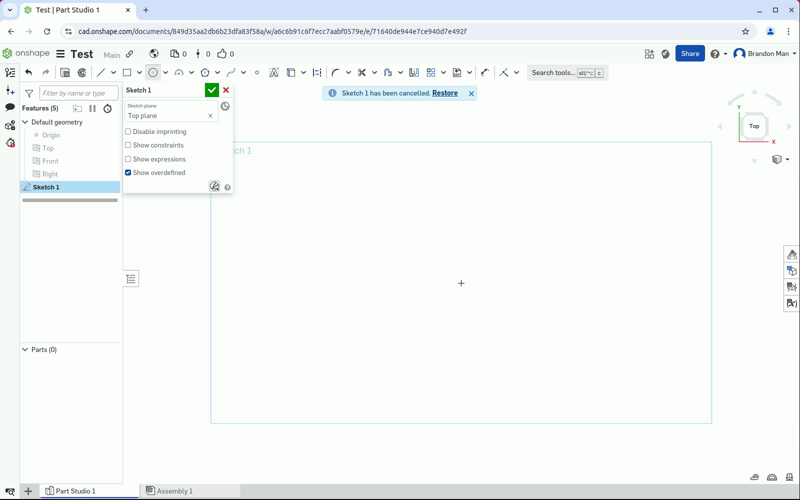
key_up(shift)
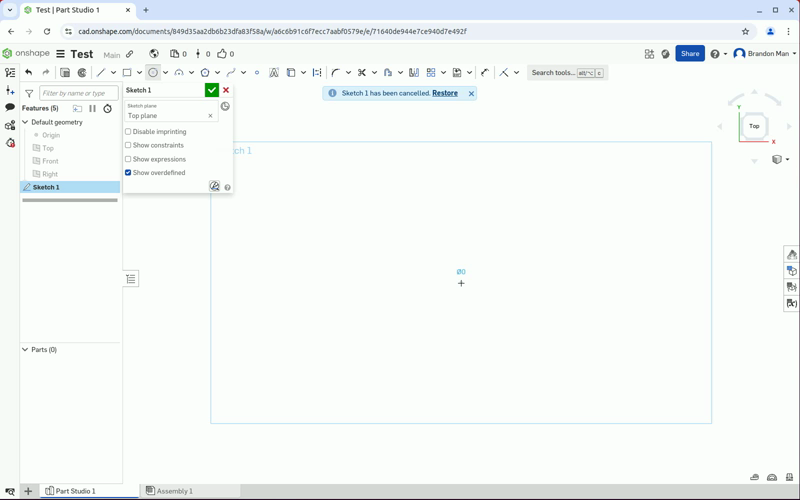
mouse_move(574, 282)
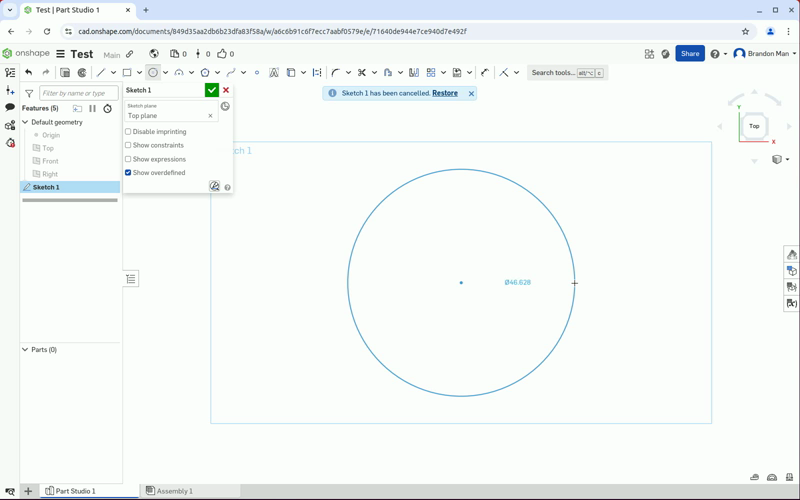
click(574, 282)
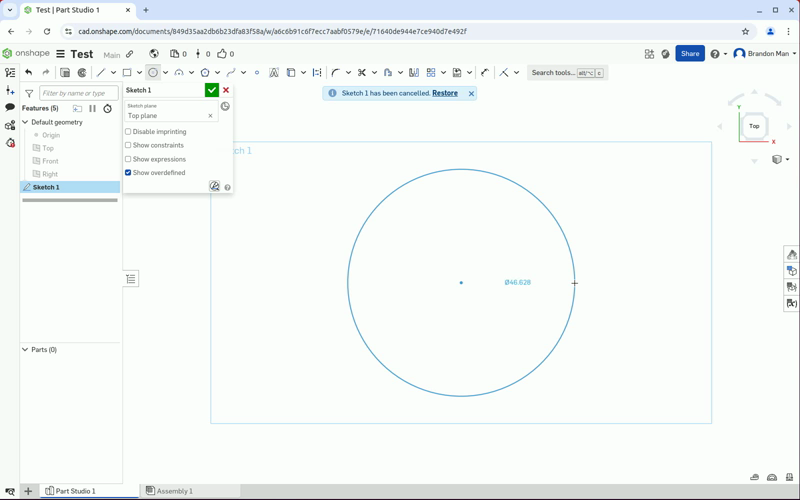
key(esc)
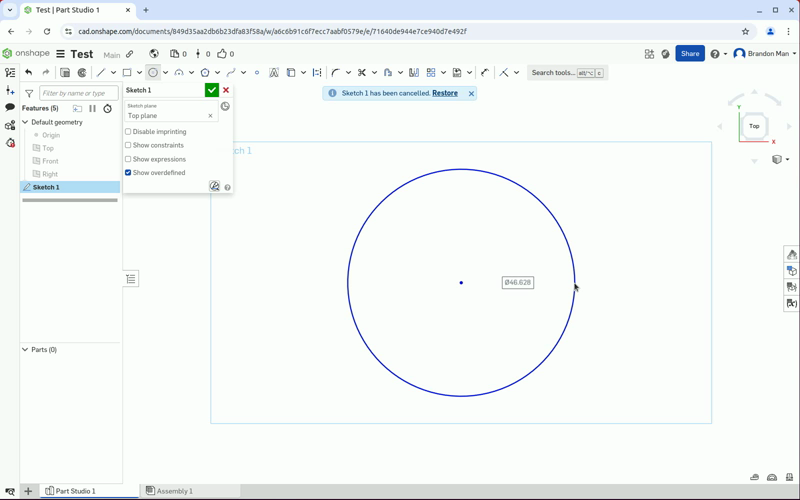
mouse_move(425, 251)
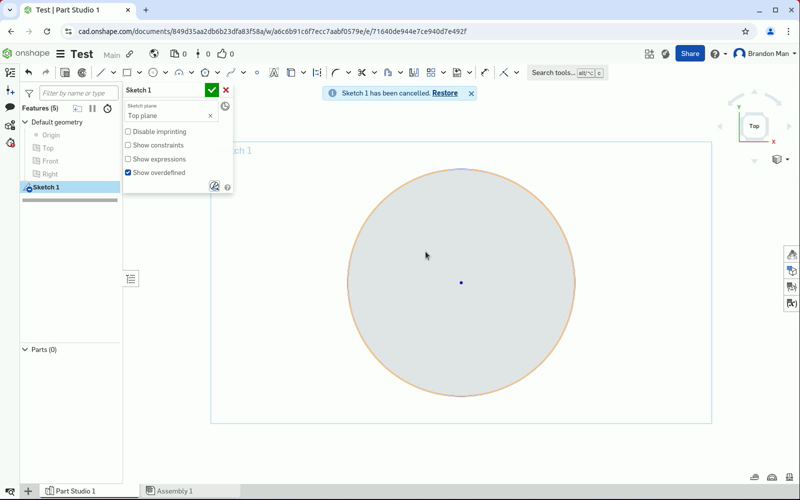
click(425, 251)
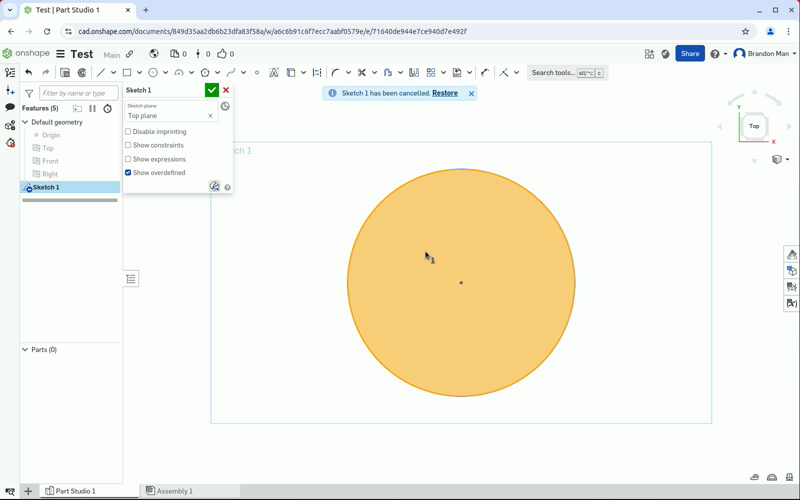
mouse_move(73, 352)
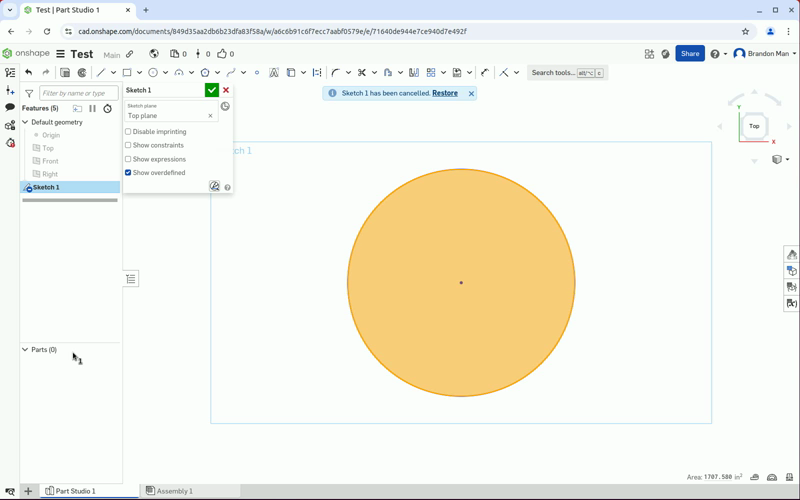
key(shift+y)
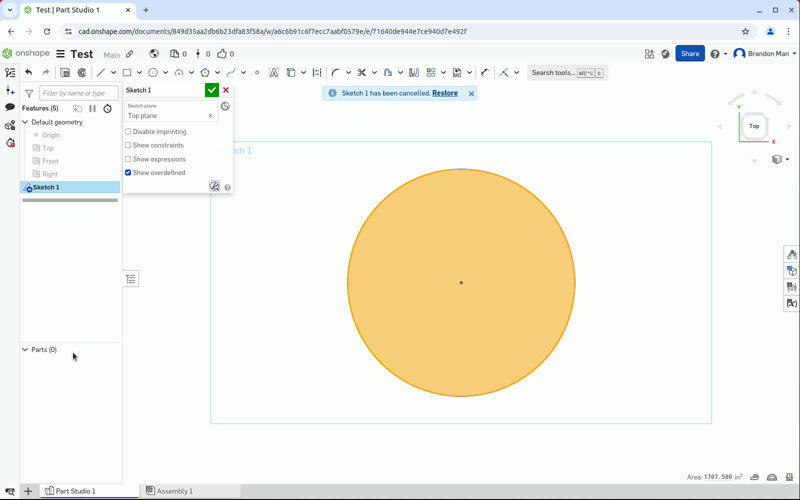
key(shift+e)
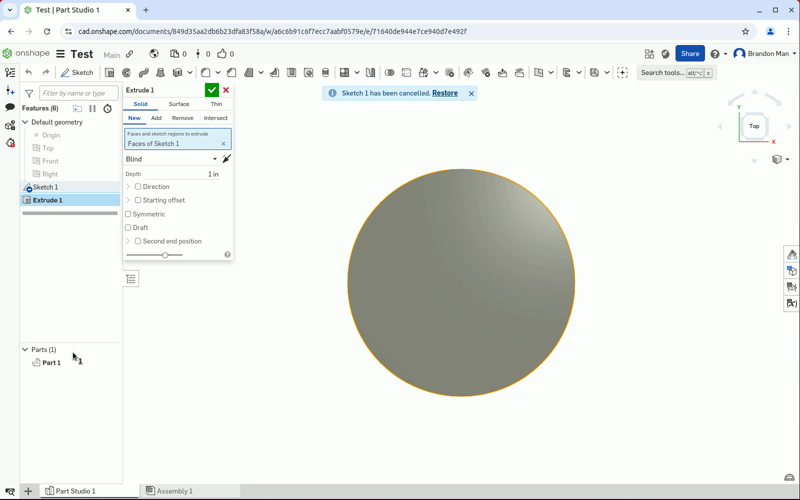
mouse_move(143, 106)
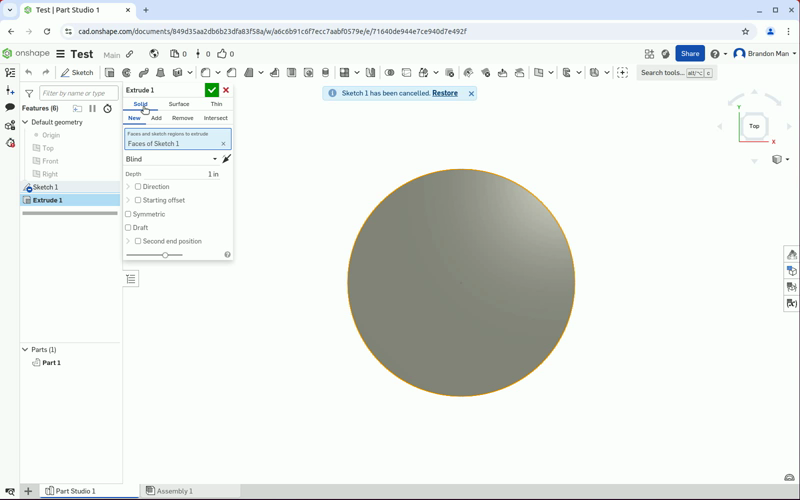
click(143, 106)
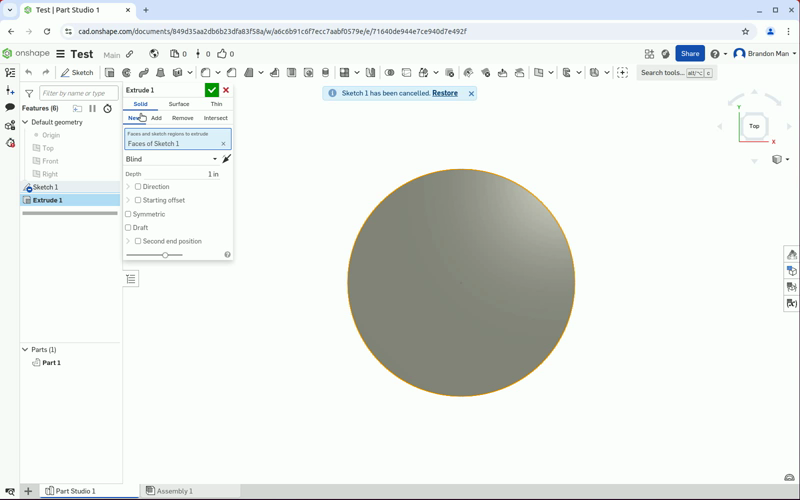
mouse_move(137, 120)
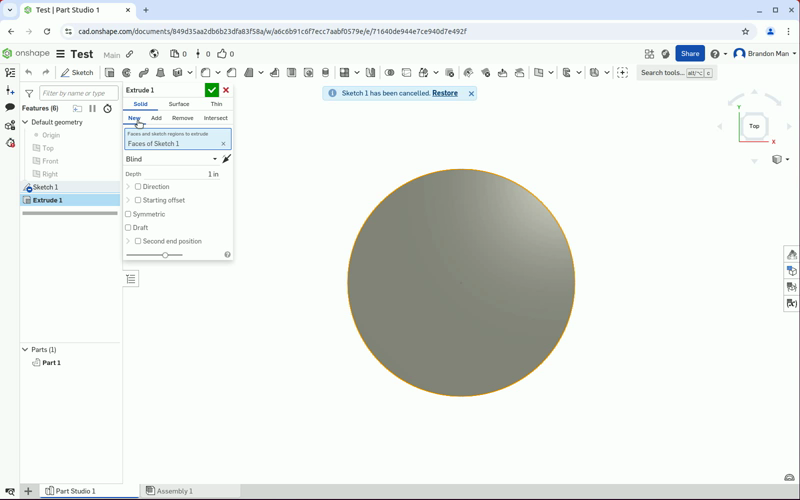
click(137, 120)
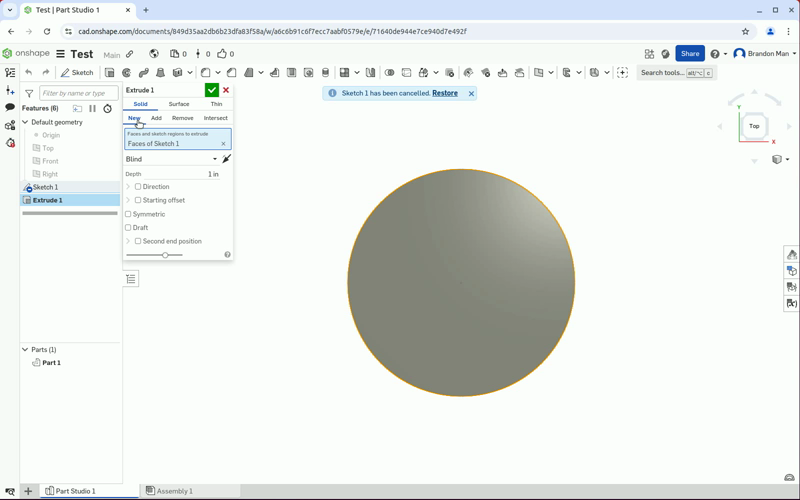
key(tab, 4)
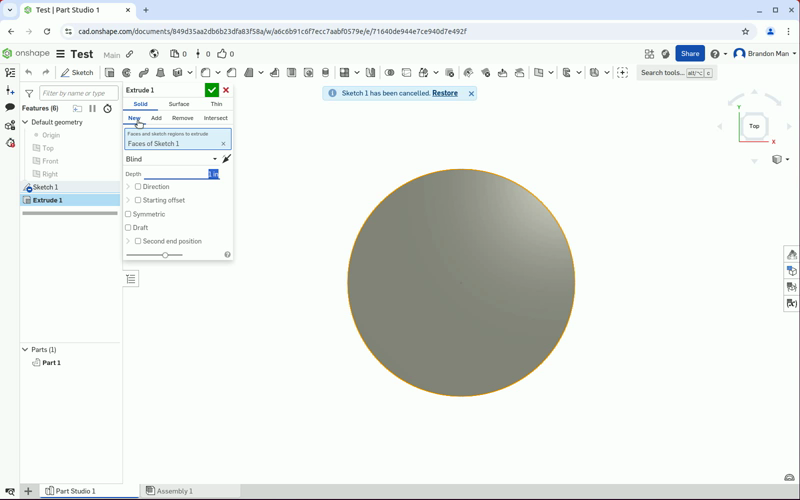
text(5.777)
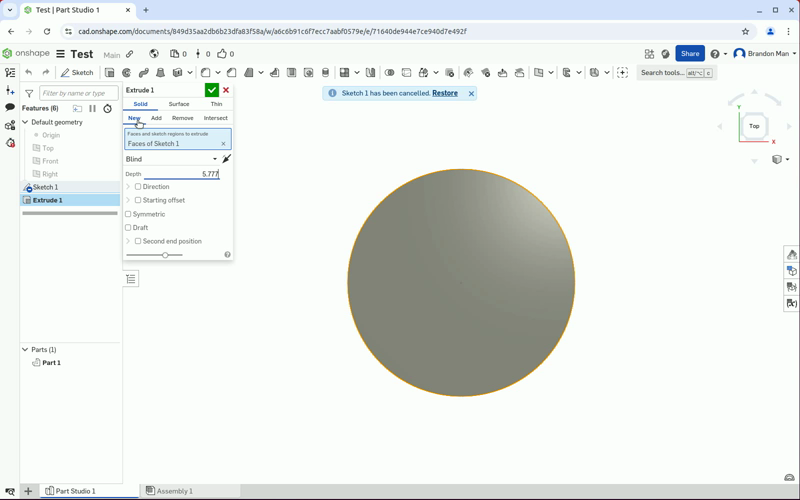
key(enter)
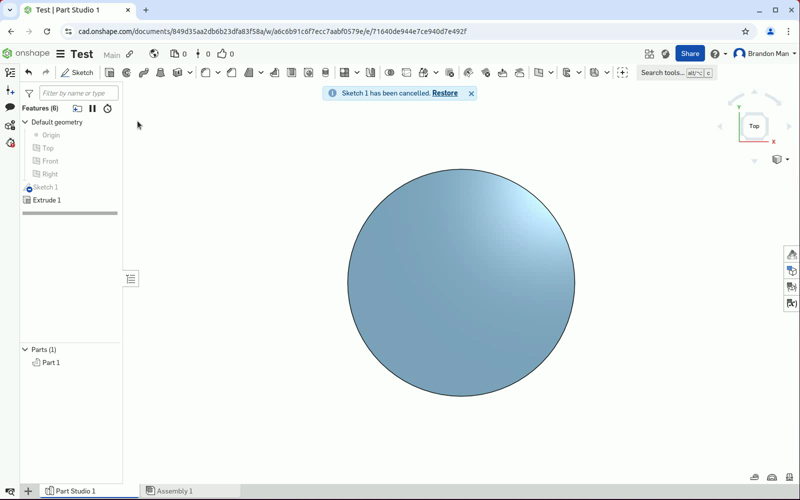
key(shift+h)
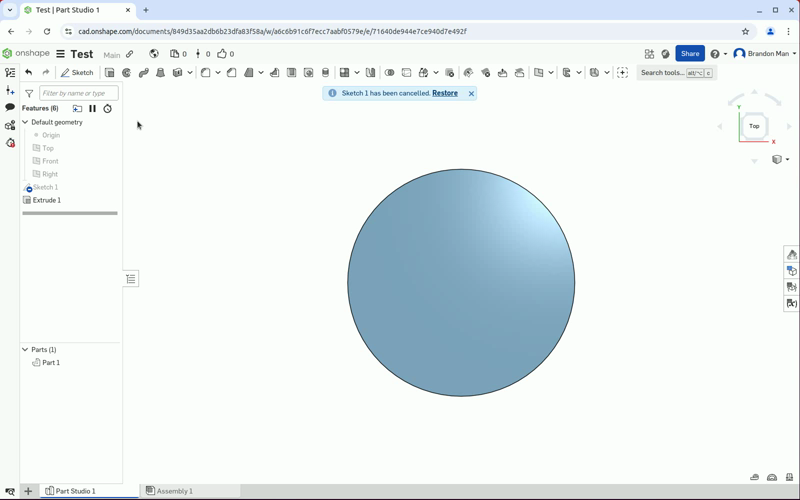
key(shift+h)
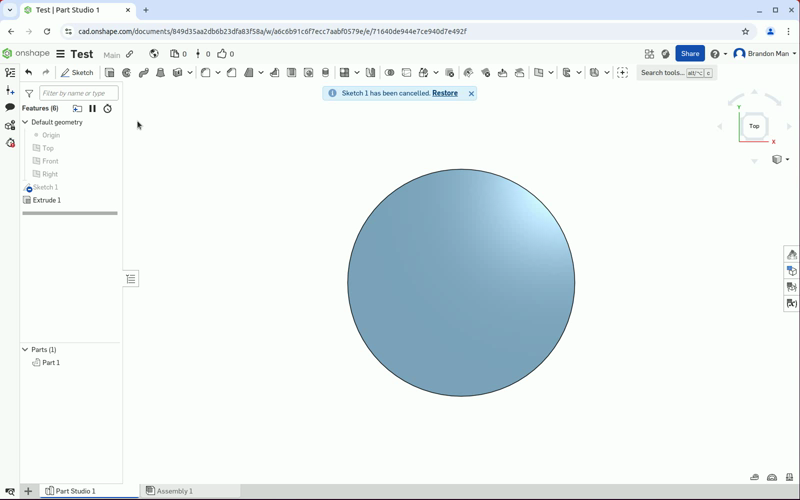
mouse_move(73, 189)
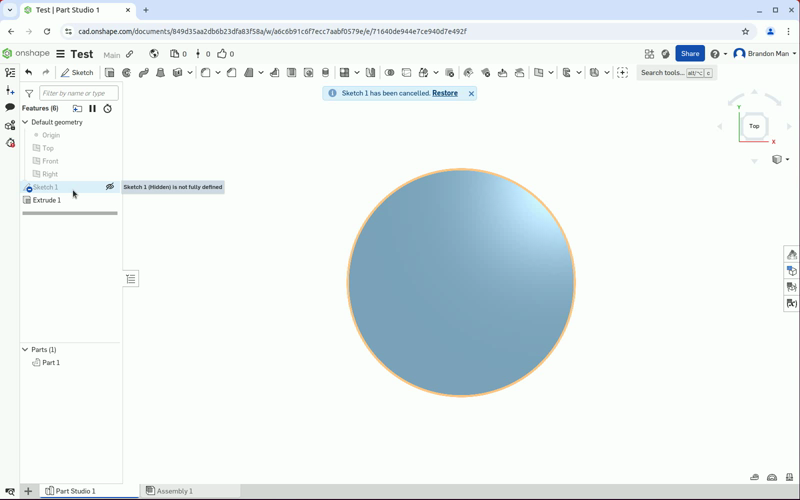
click(73, 189)
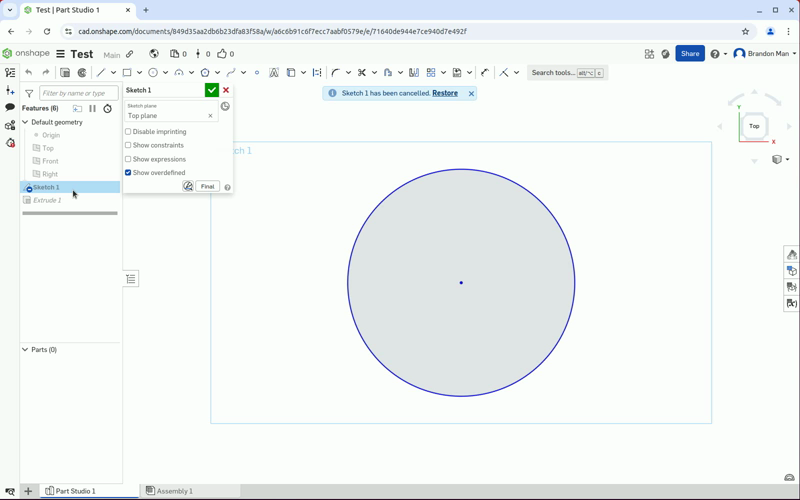
mouse_move(229, 92)
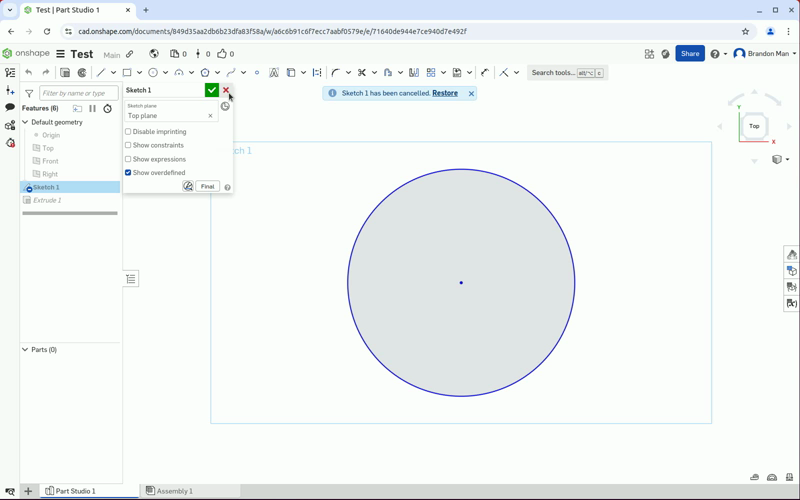
click(229, 92)
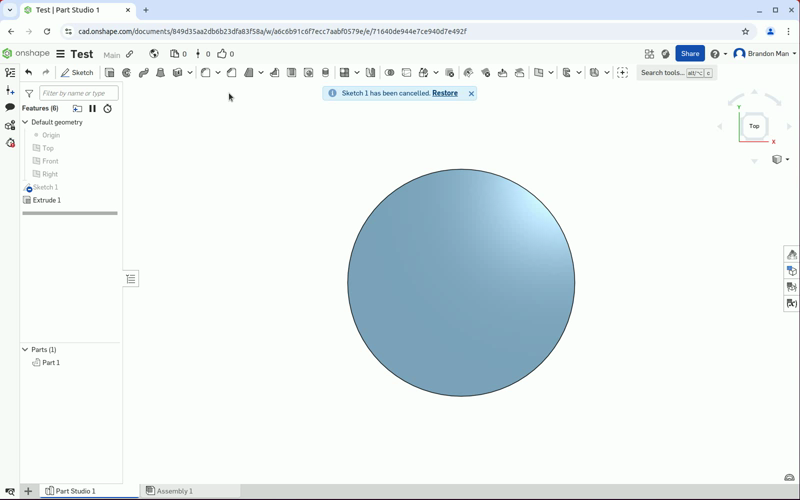
mouse_move(541, 75)
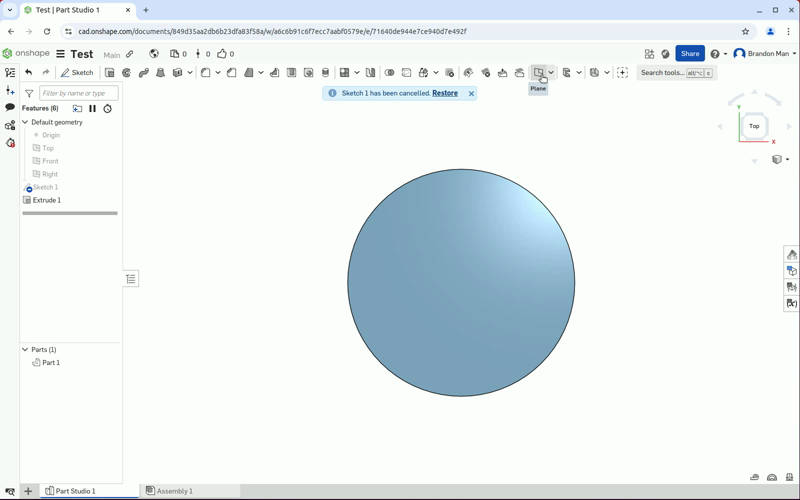
click(541, 75)
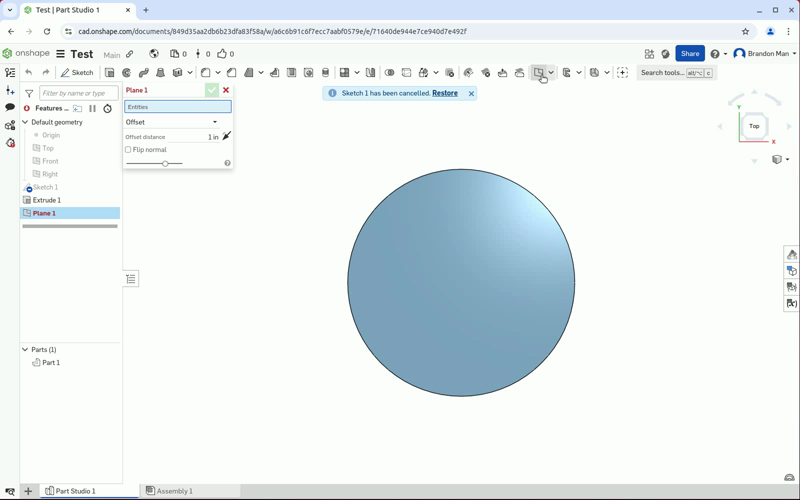
mouse_move(73, 150)
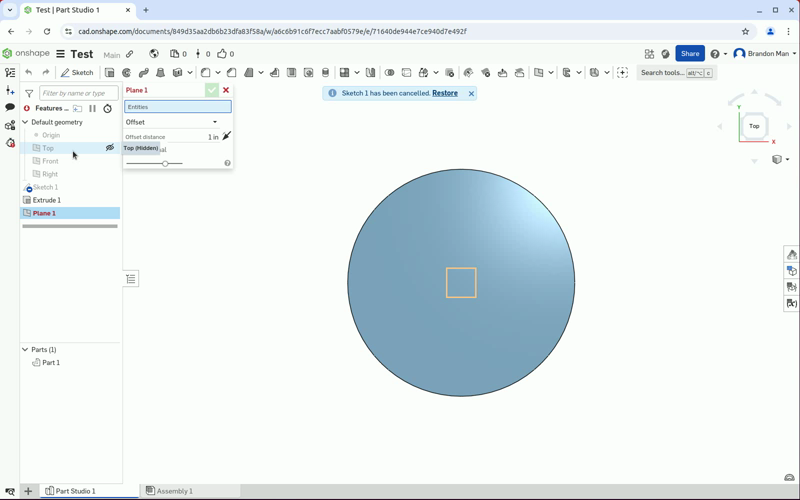
click(73, 150)
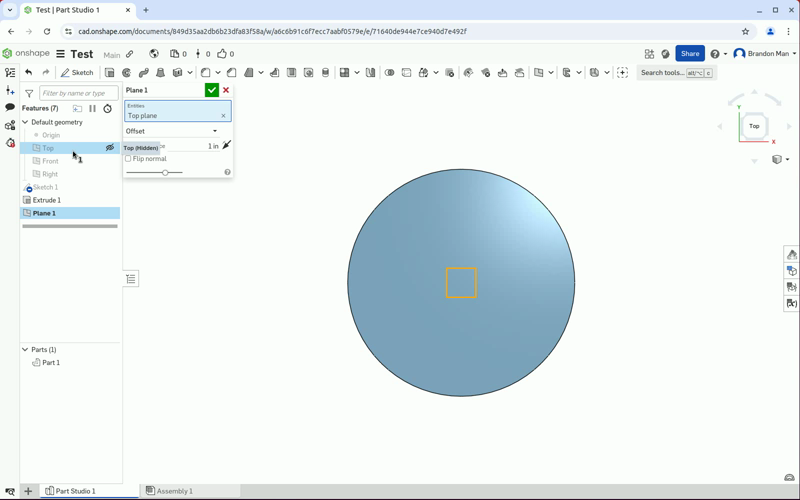
key(tab, 2)
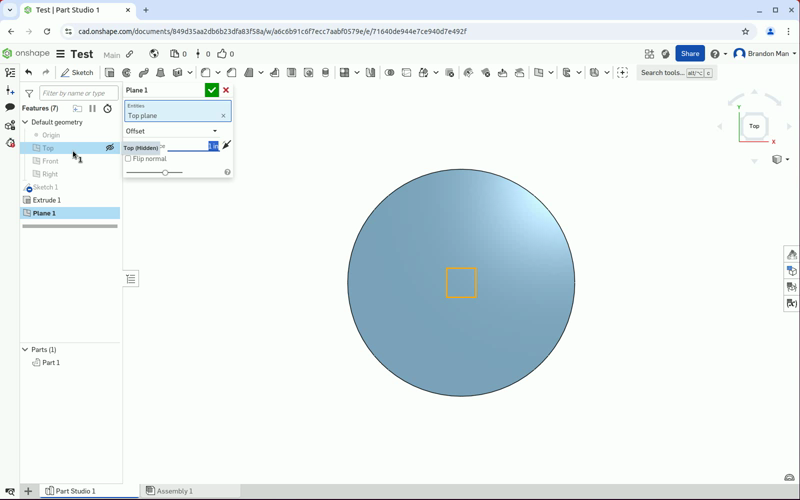
text(5.792)
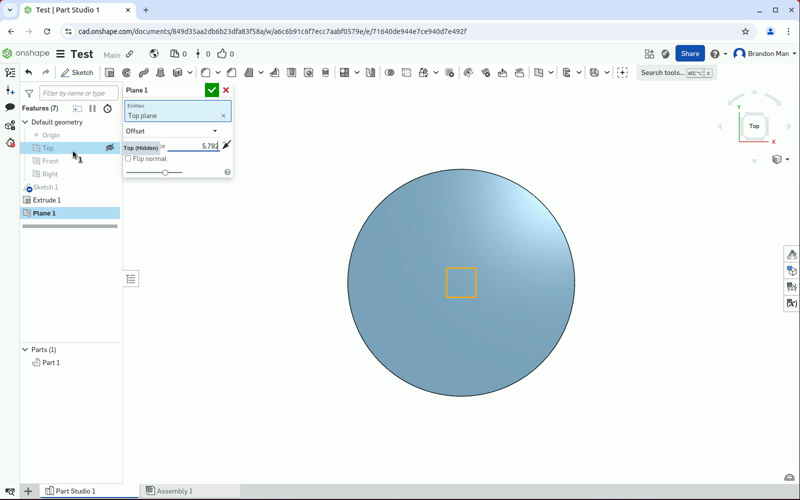
key(enter, 2)
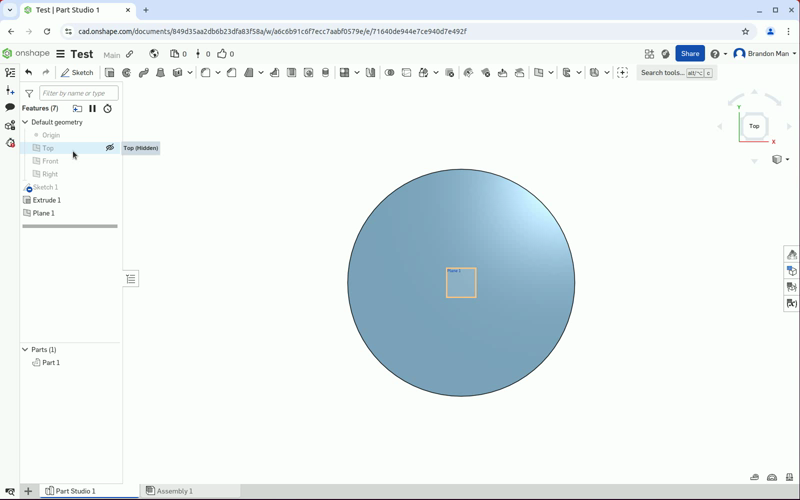
key(shift+s)
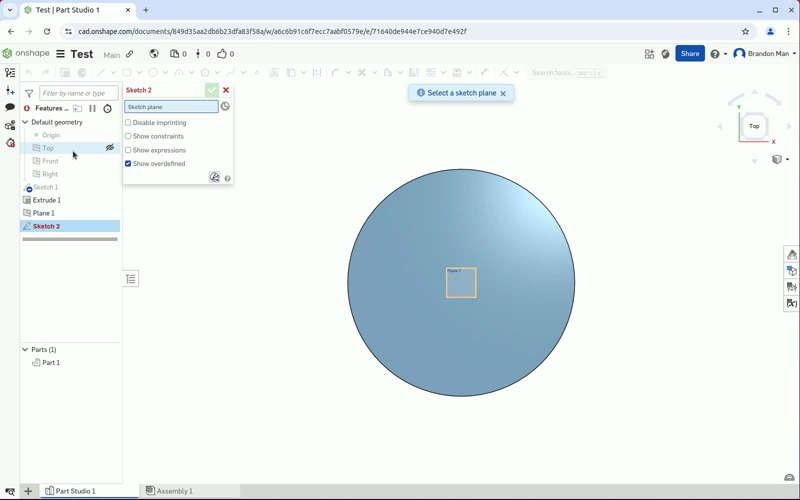
mouse_move(73, 215)
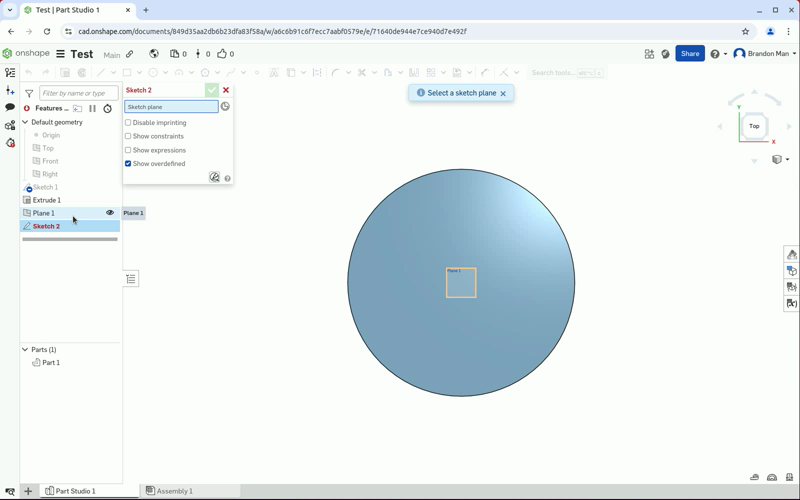
click(73, 215)
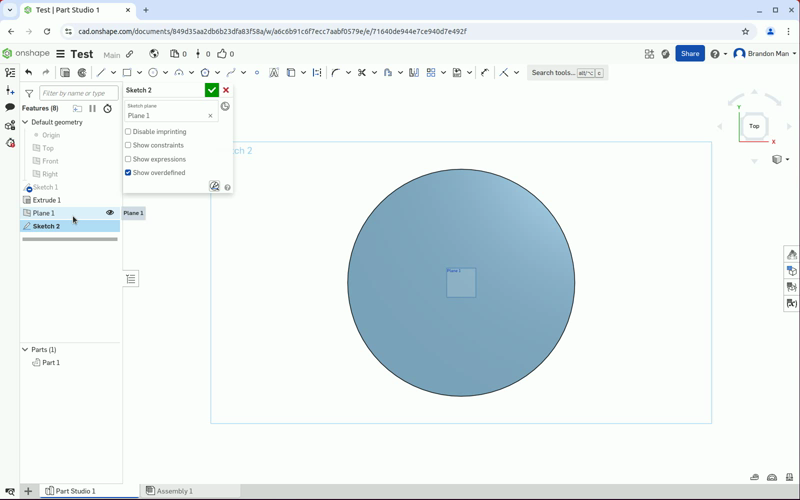
mouse_move(73, 352)
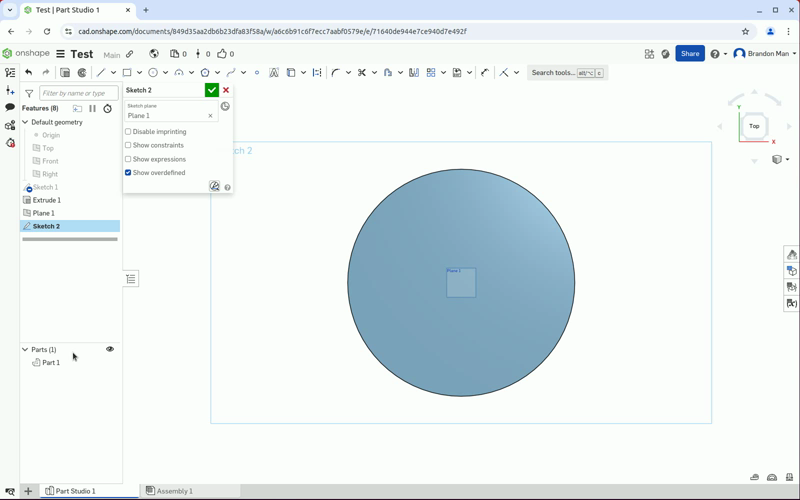
key(y)
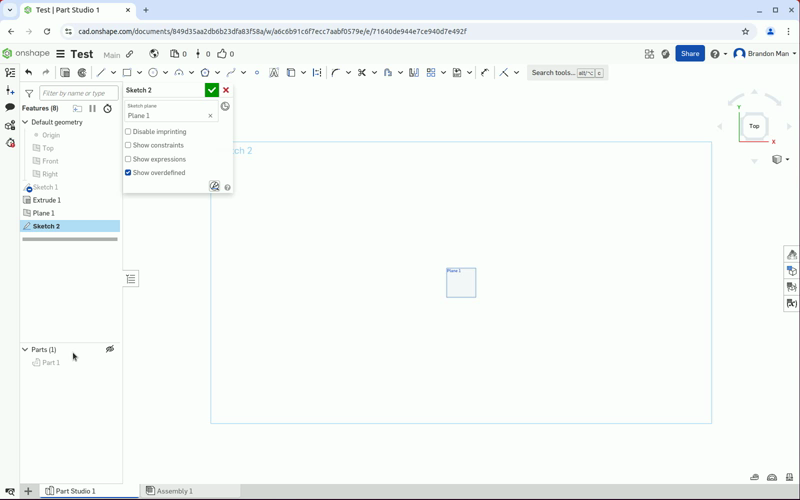
key(c)
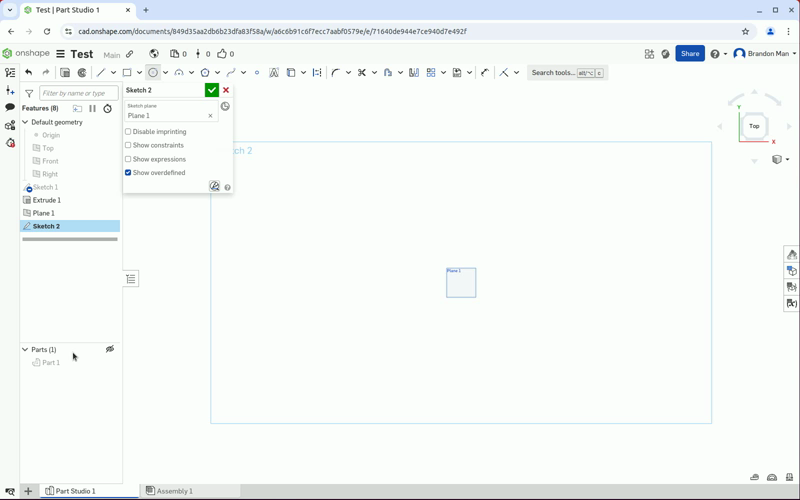
key_down(shift)
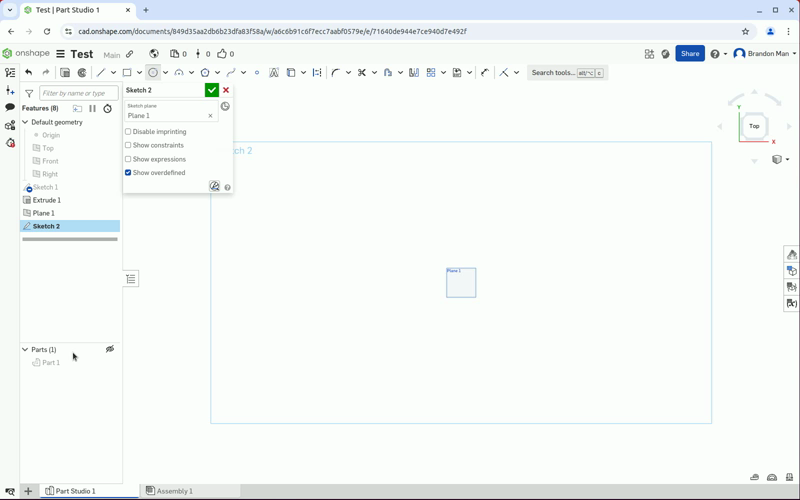
mouse_move(461, 282)
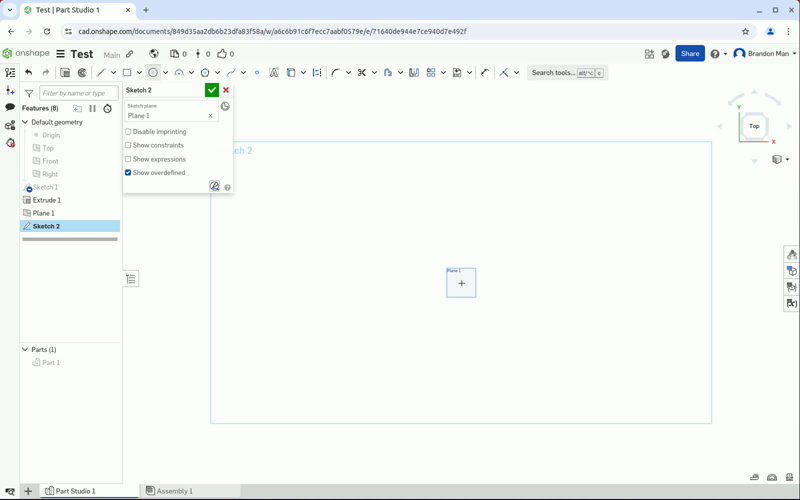
click(461, 282)
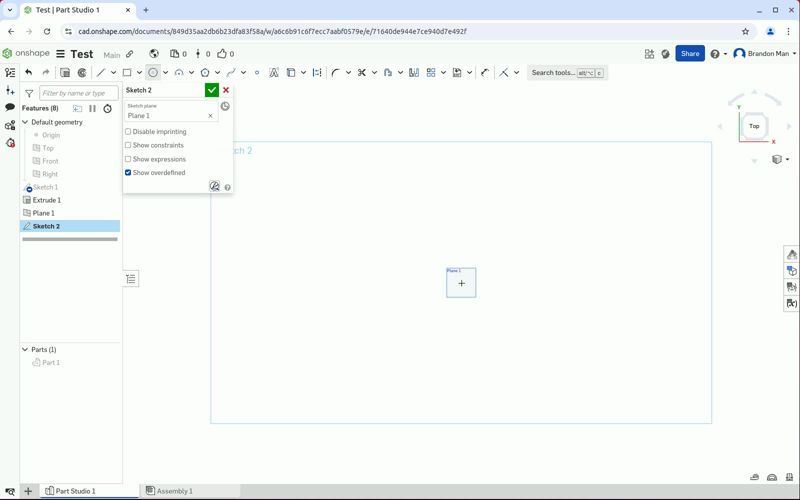
key_up(shift)
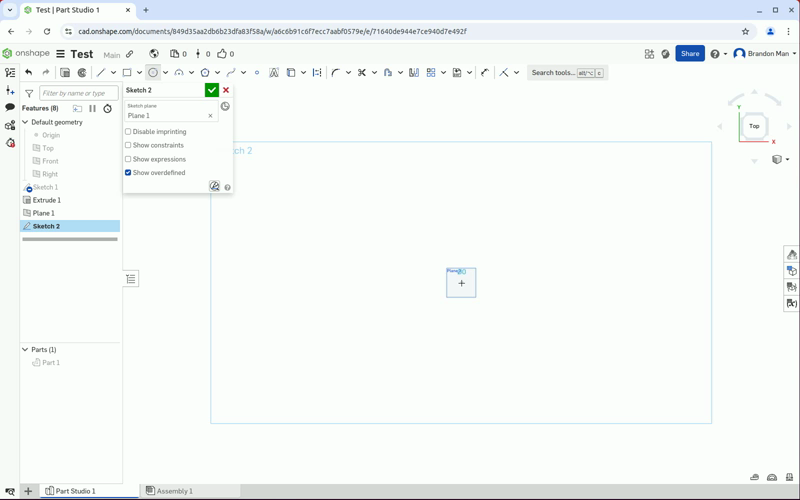
mouse_move(564, 282)
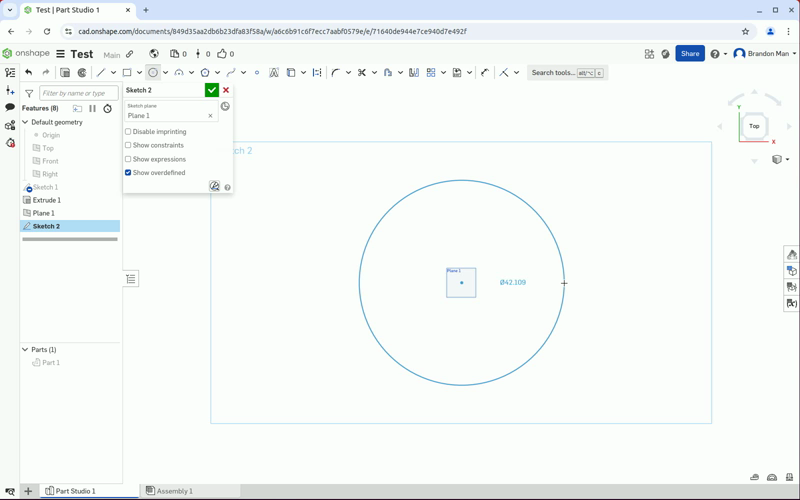
click(564, 282)
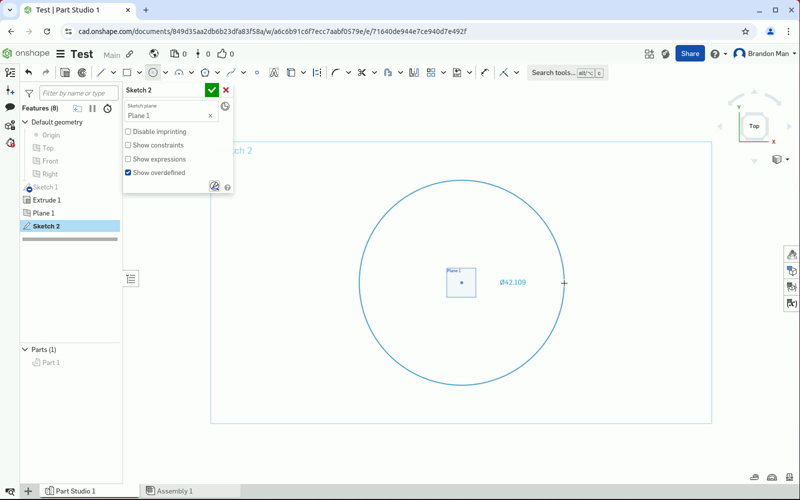
key(esc)
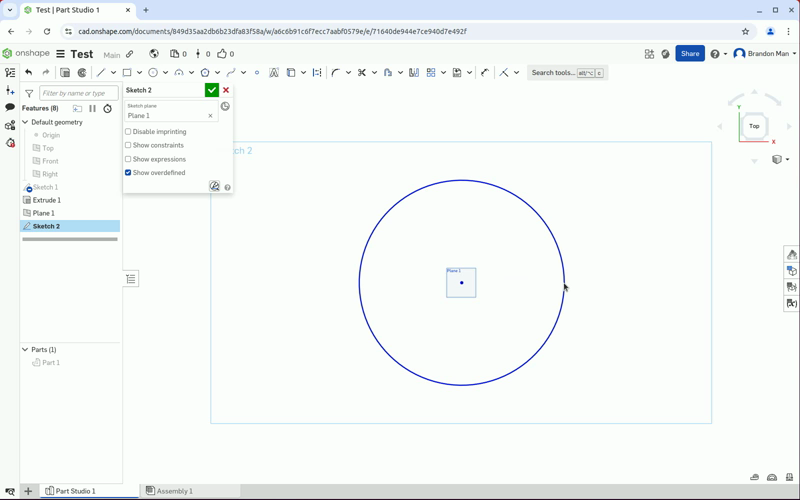
mouse_move(477, 332)
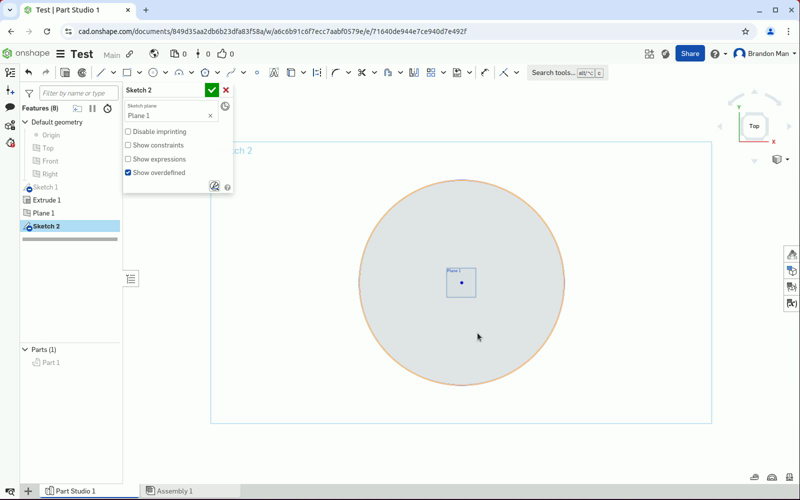
click(477, 332)
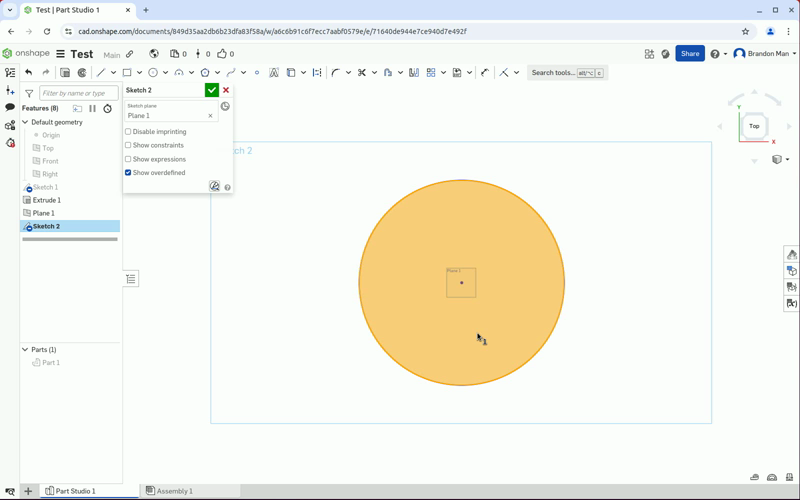
mouse_move(73, 352)
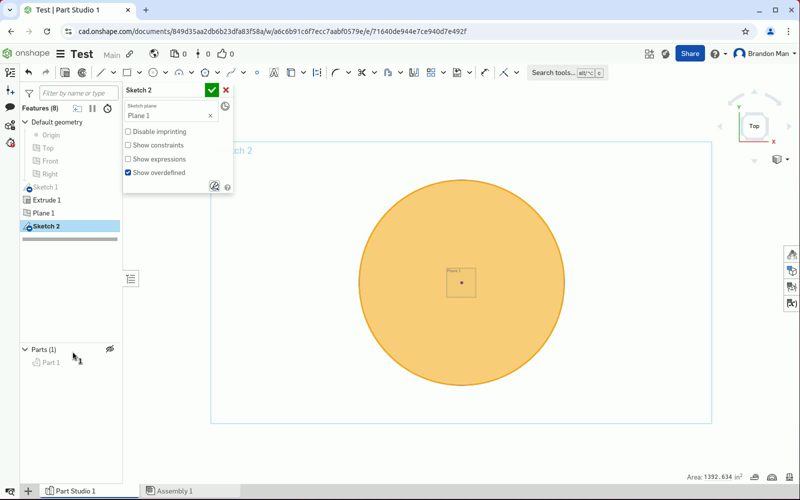
key(shift+y)
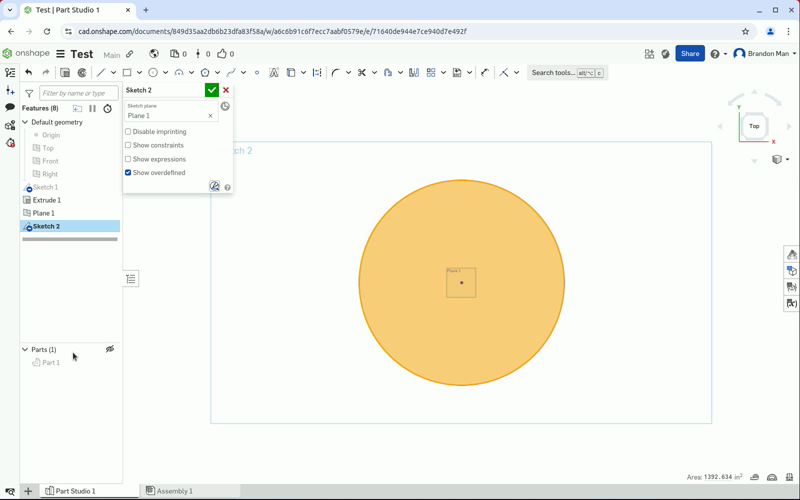
key(shift+e)
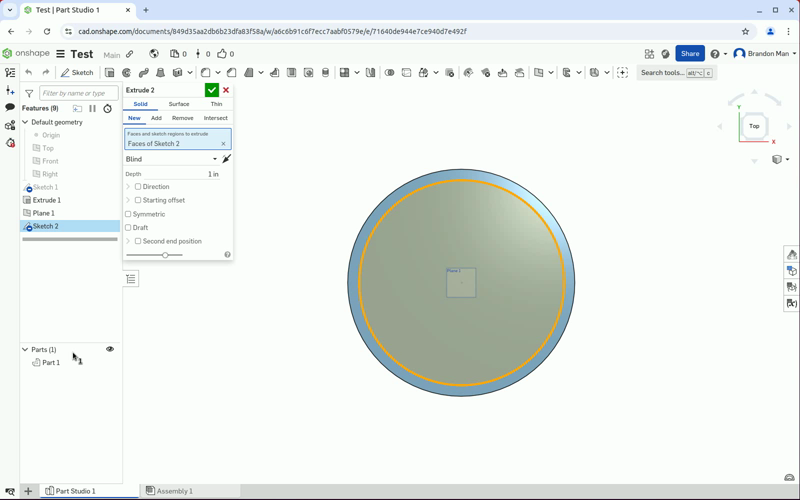
mouse_move(143, 106)
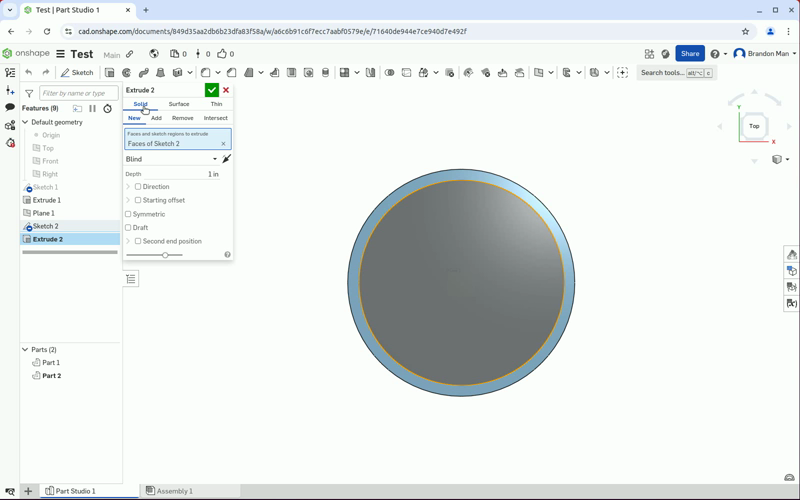
click(143, 106)
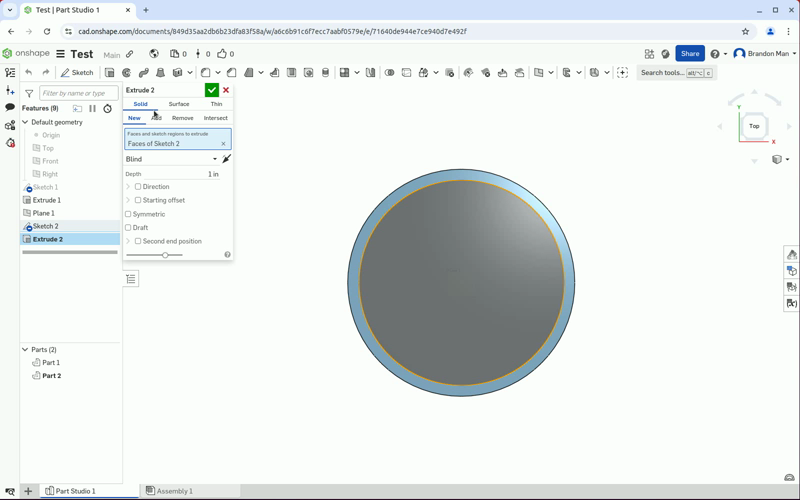
mouse_move(186, 120)
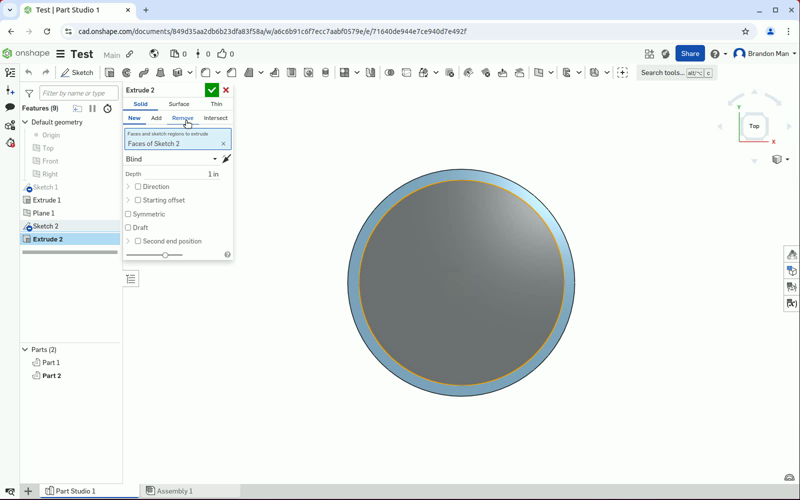
click(186, 120)
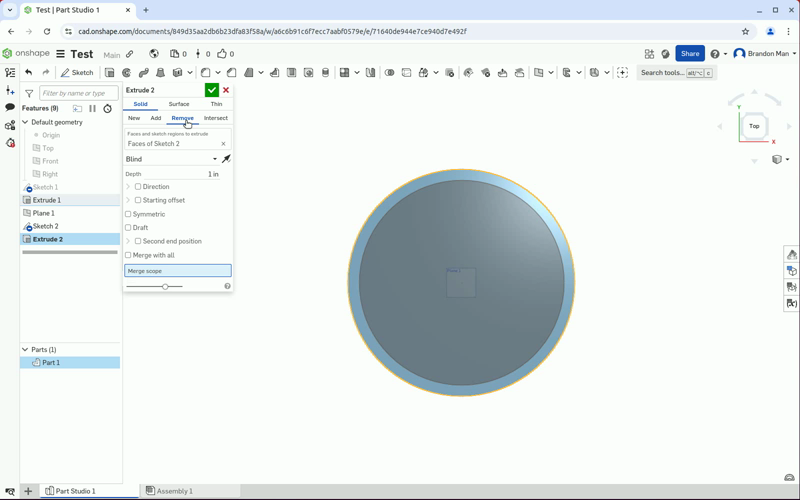
key(tab, 4)
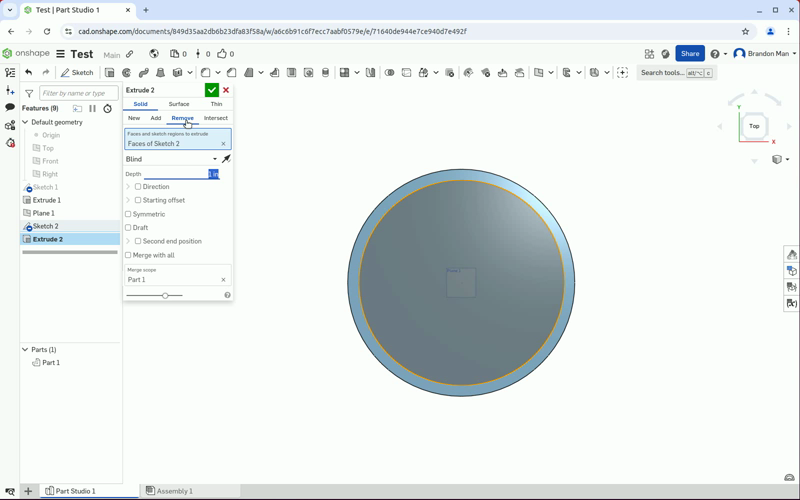
text(3.37)
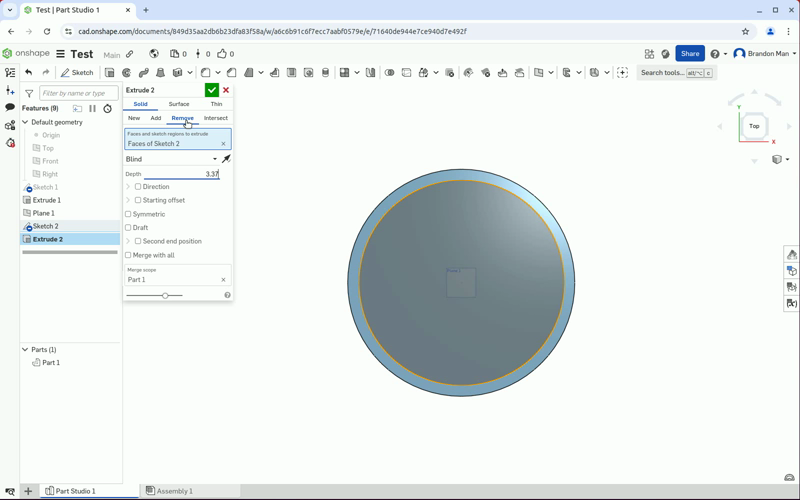
key(tab, 6)
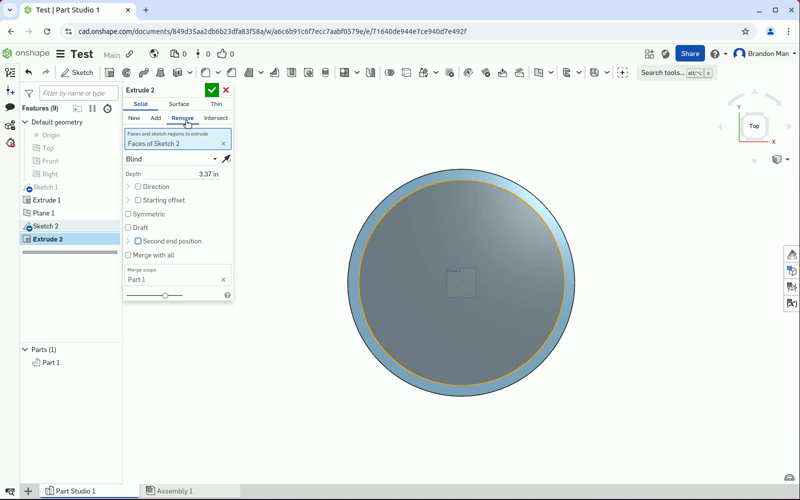
key(space)
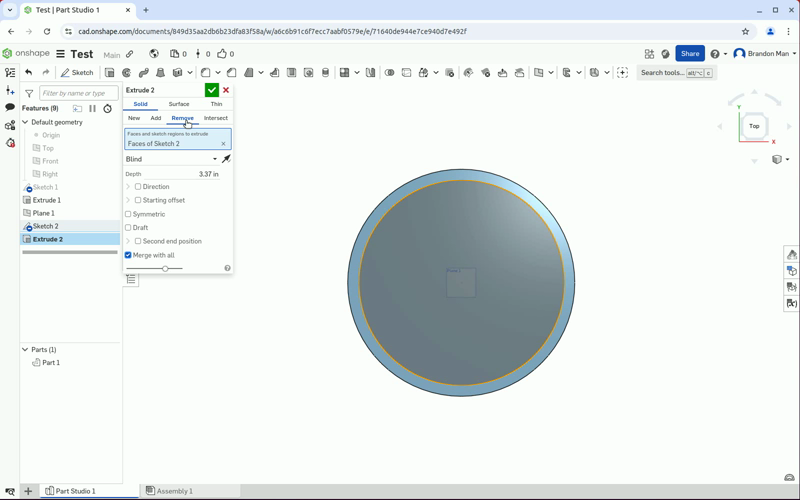
key(enter)
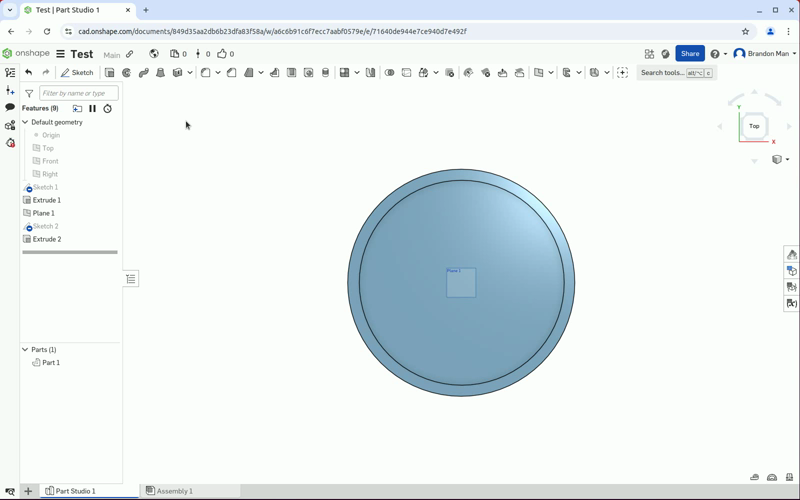
key(shift+h)
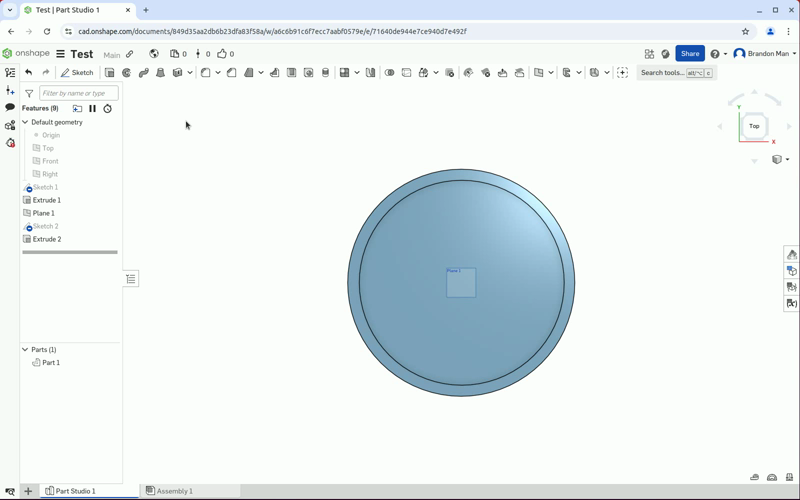
key(shift+h)
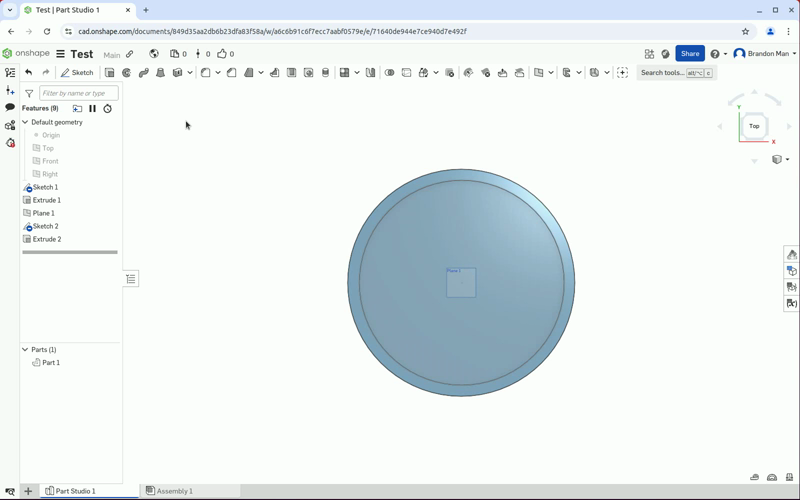
key(shift+7)
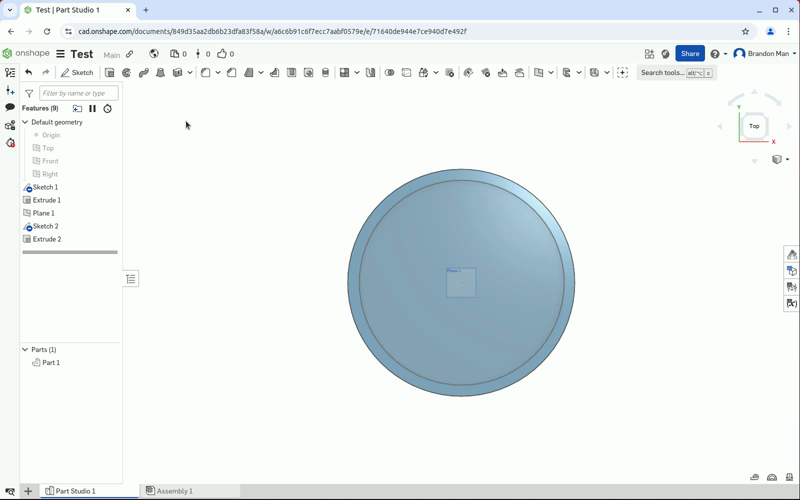
key(up, 3)
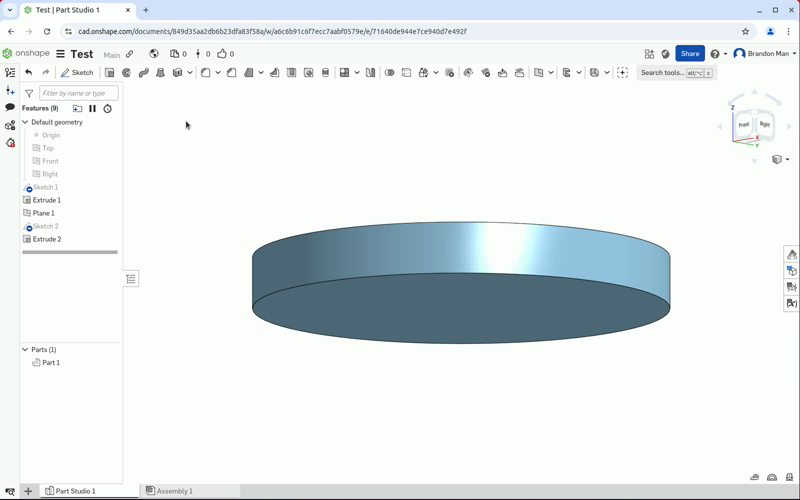
key(left, 3)
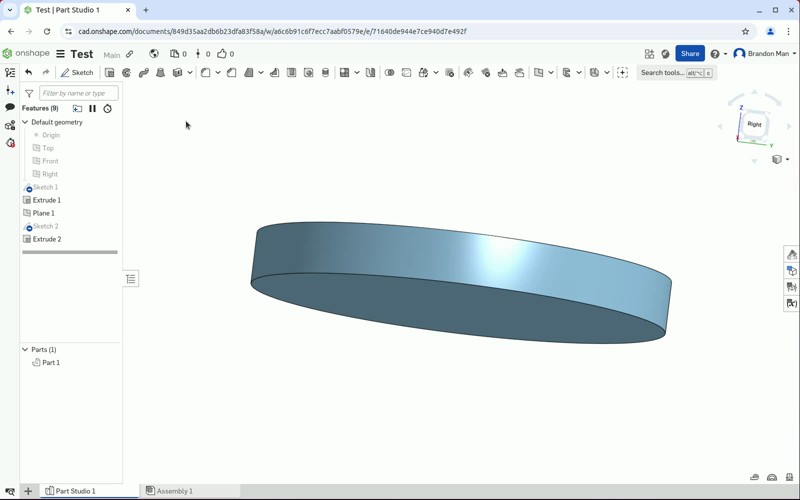
key(right, 3)
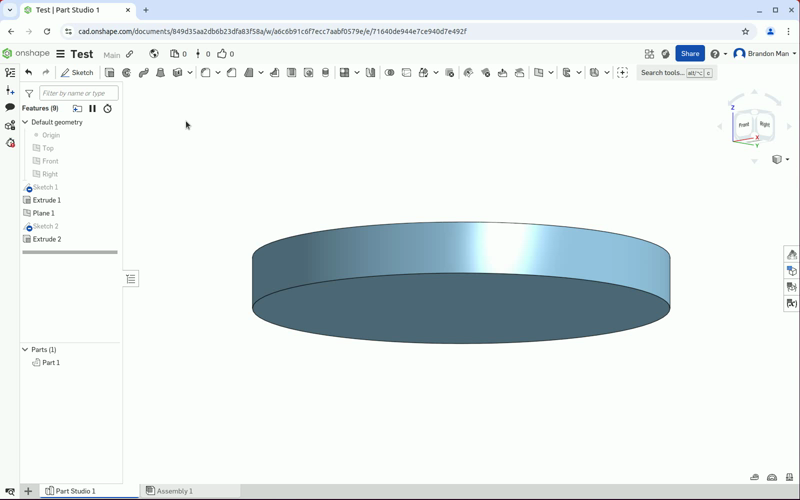
key(down, 3)
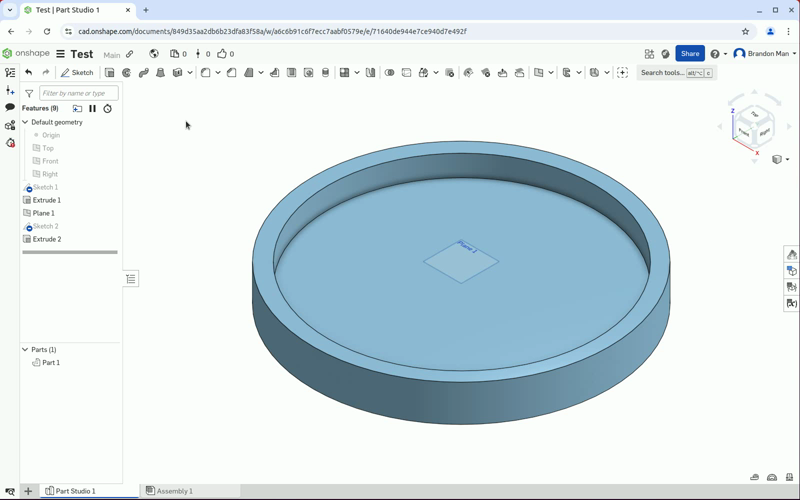
mouse_move(73, 189)
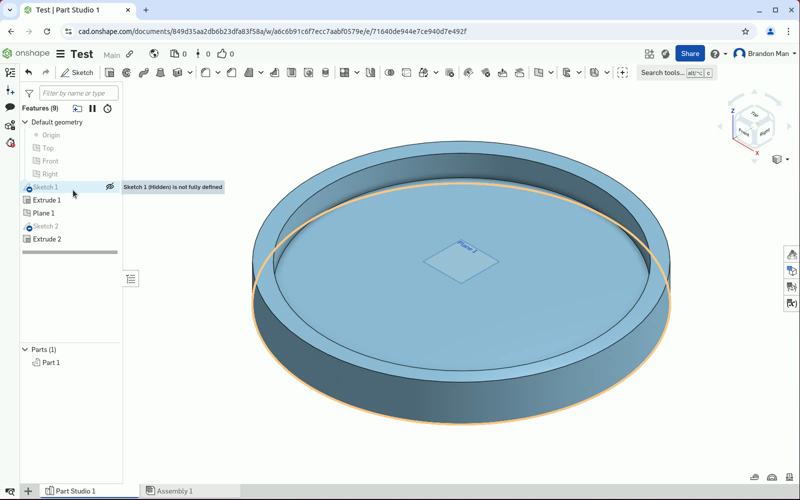
click(73, 189)